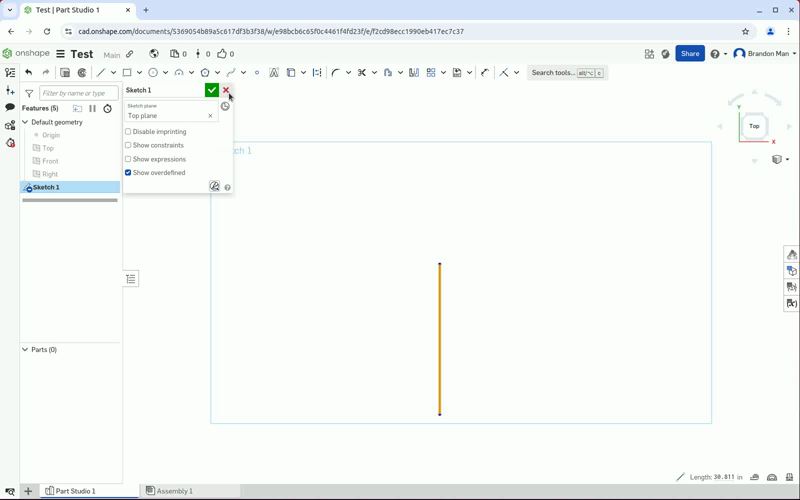
key(shift+h)
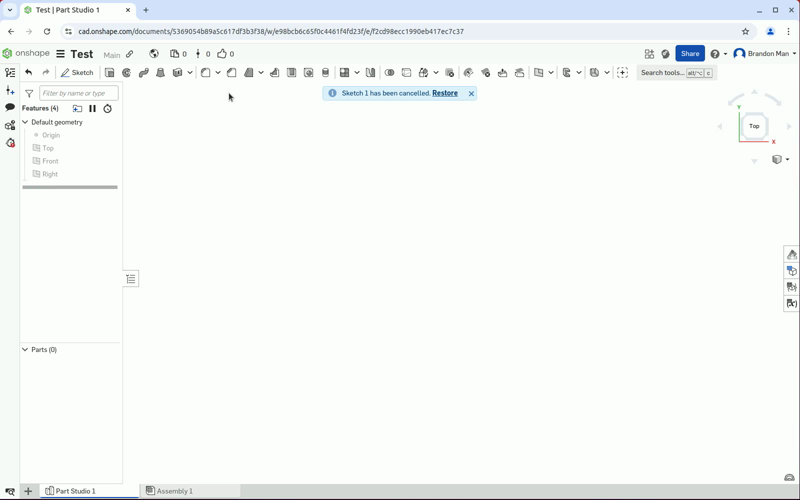
mouse_move(73, 352)
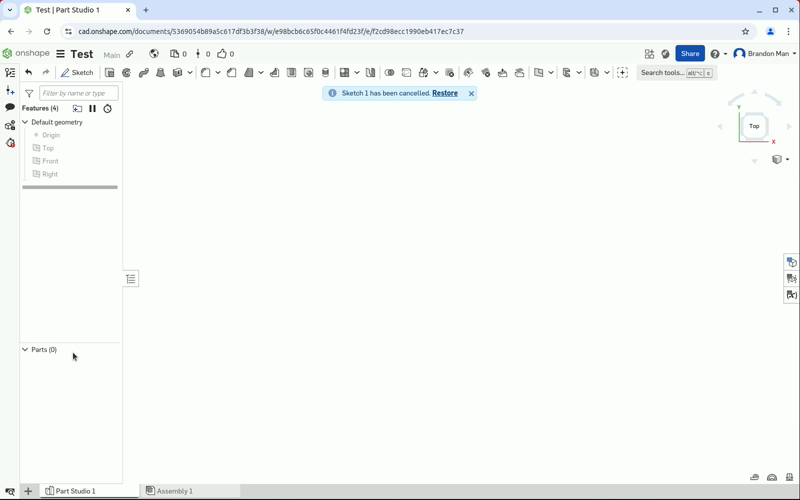
key(y)
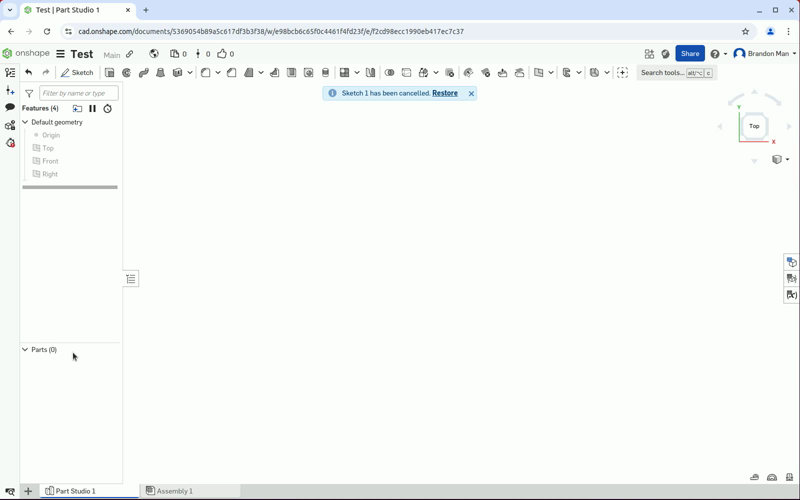
key(shift+p)
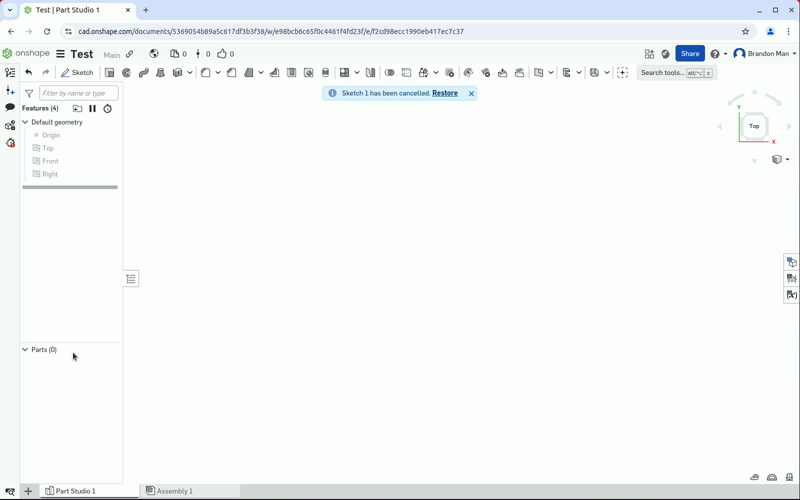
key(space)
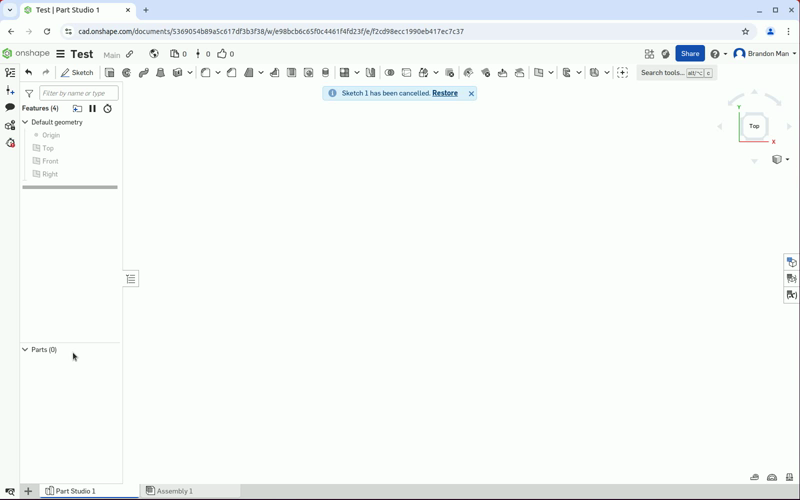
key_down(shift)
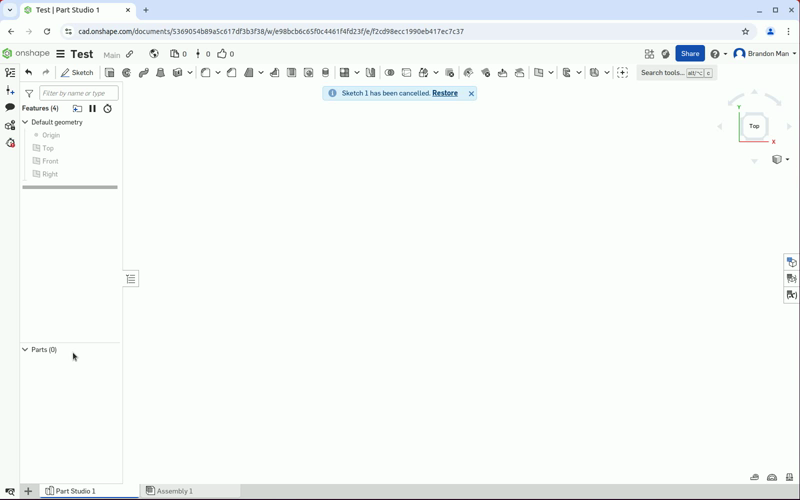
key(up)
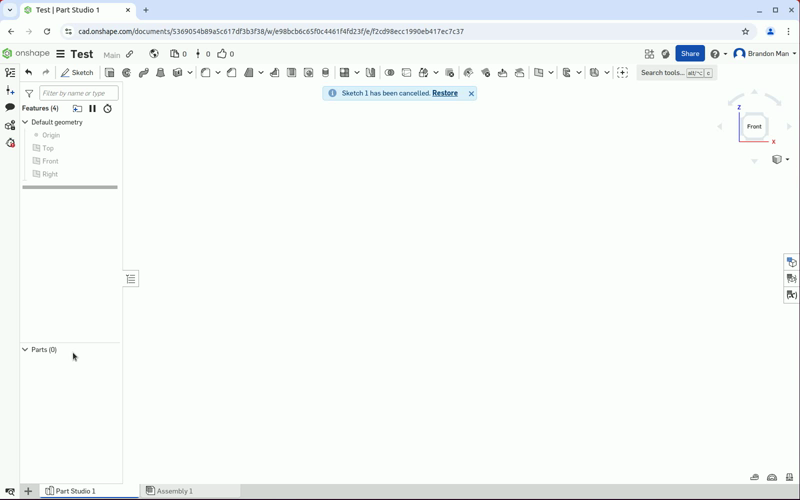
key_up(shift)
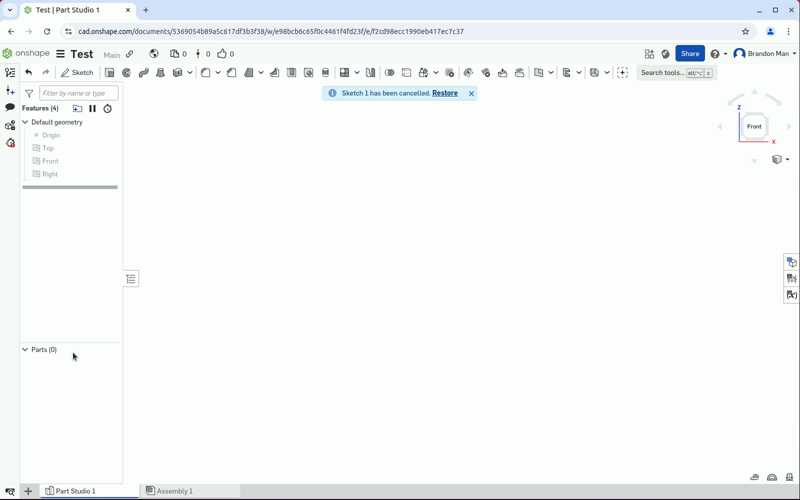
mouse_move(73, 352)
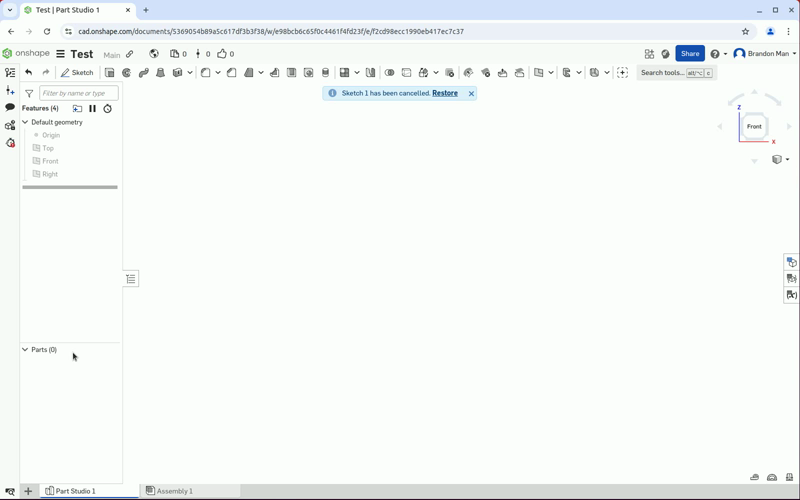
key(shift+y)
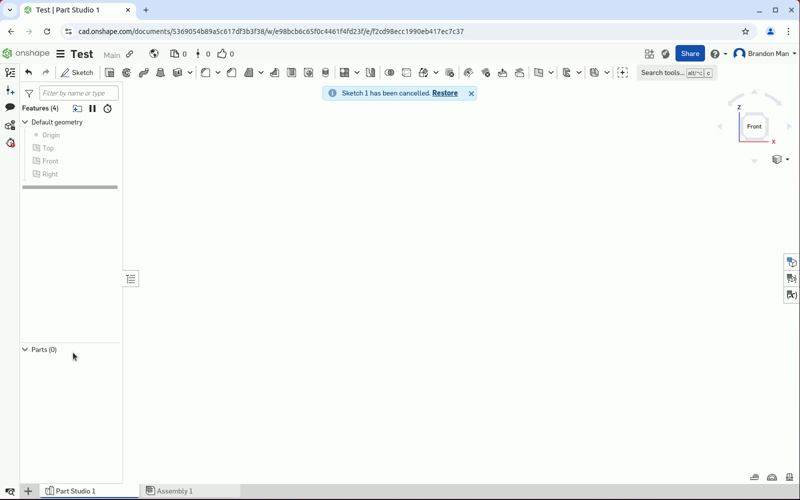
key(shift+s)
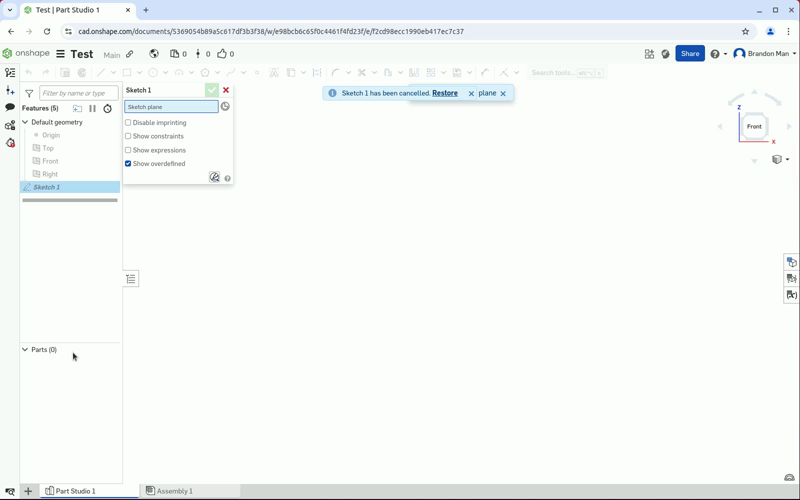
mouse_move(73, 163)
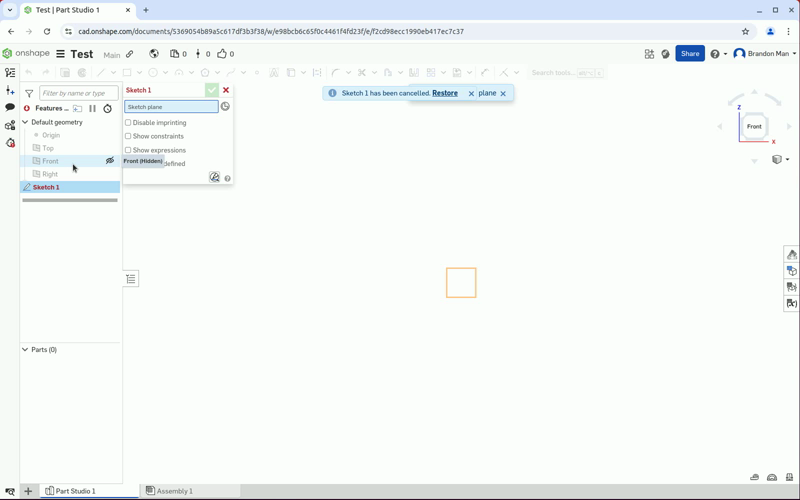
click(73, 163)
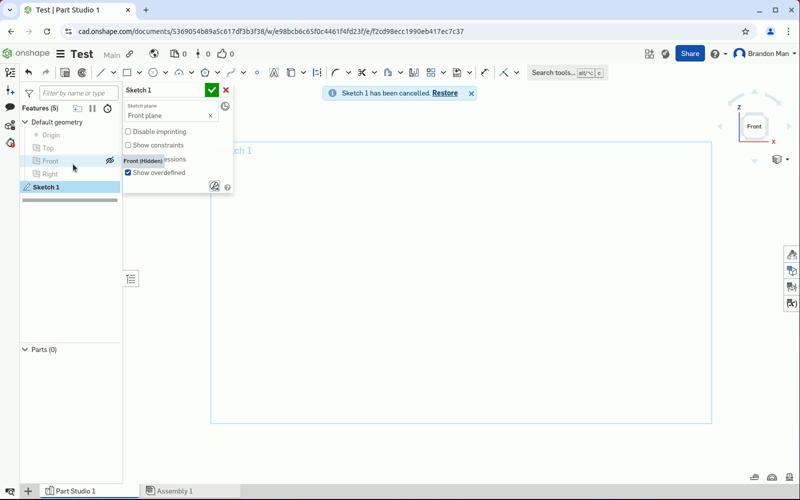
mouse_move(73, 352)
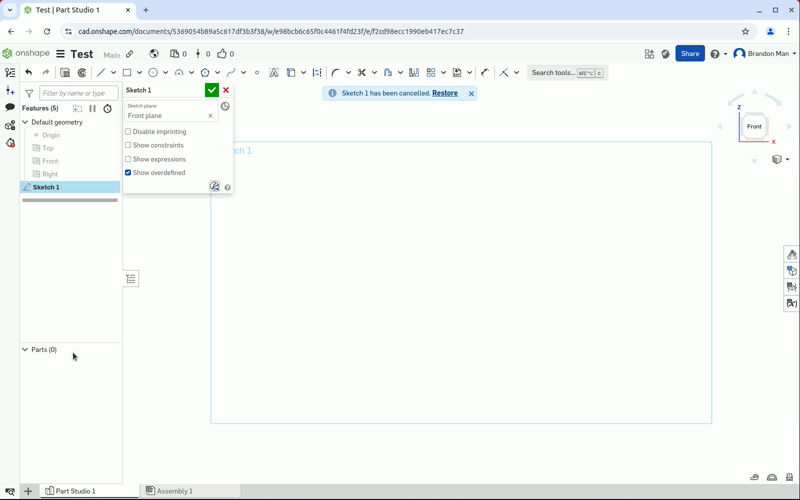
key(y)
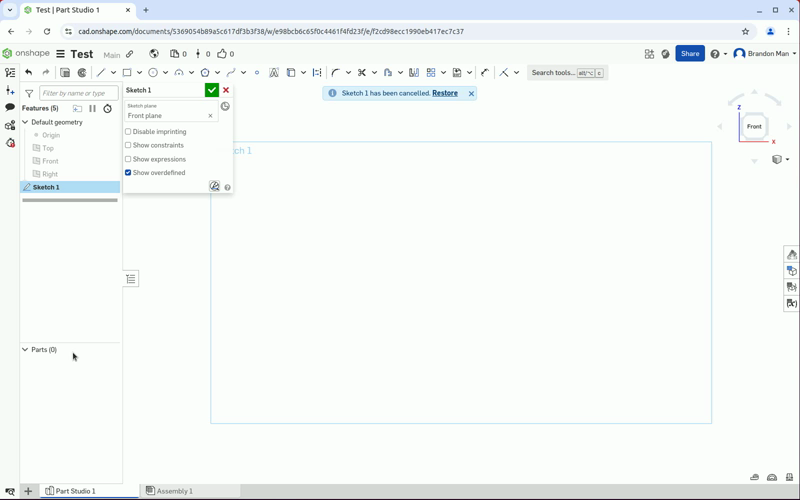
key(c)
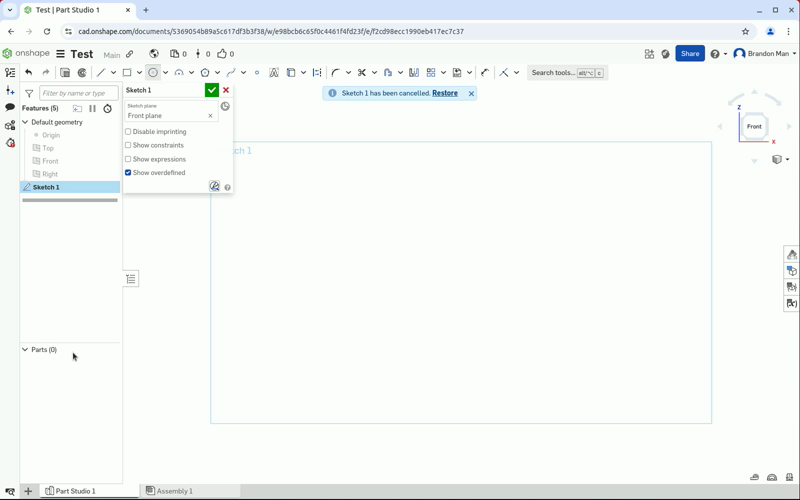
key_down(shift)
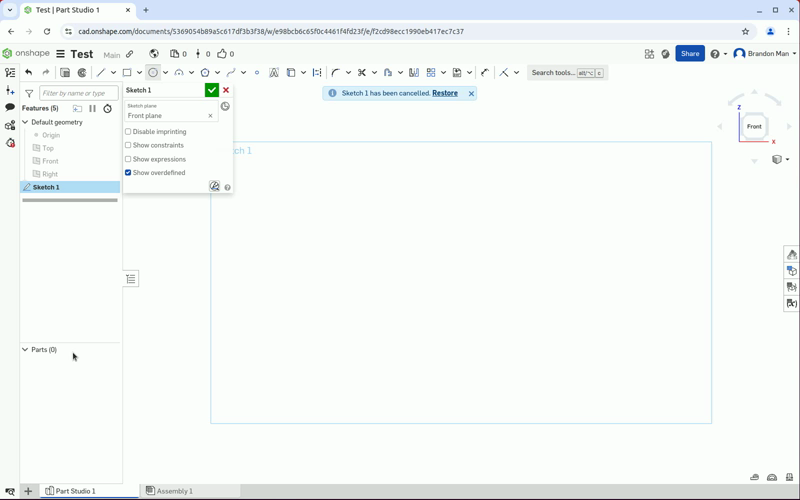
mouse_move(461, 282)
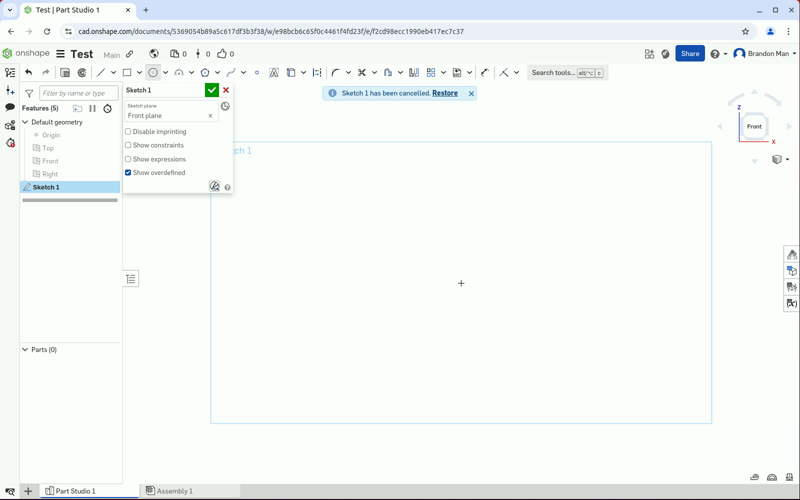
click(461, 282)
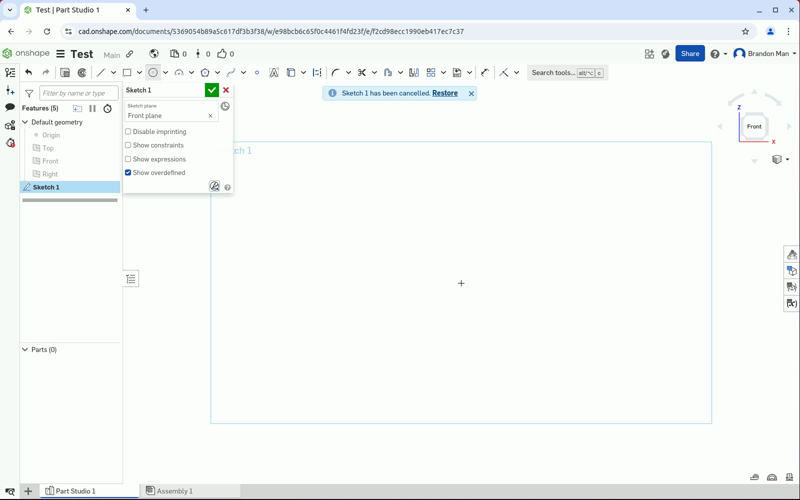
key_up(shift)
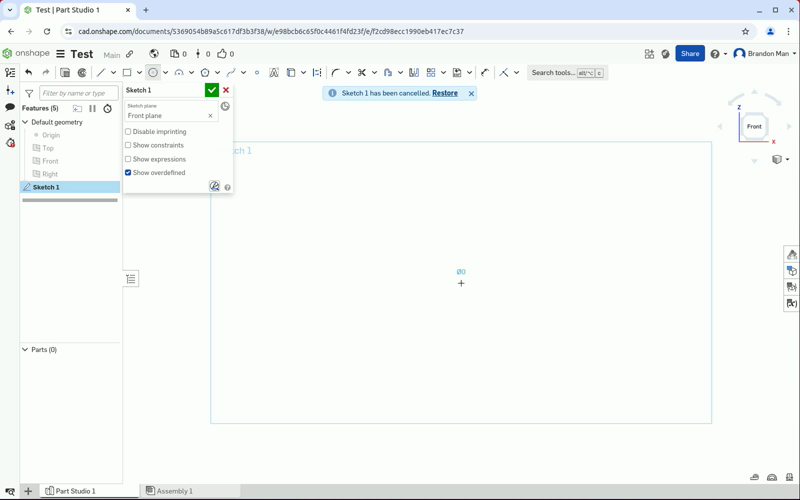
mouse_move(521, 282)
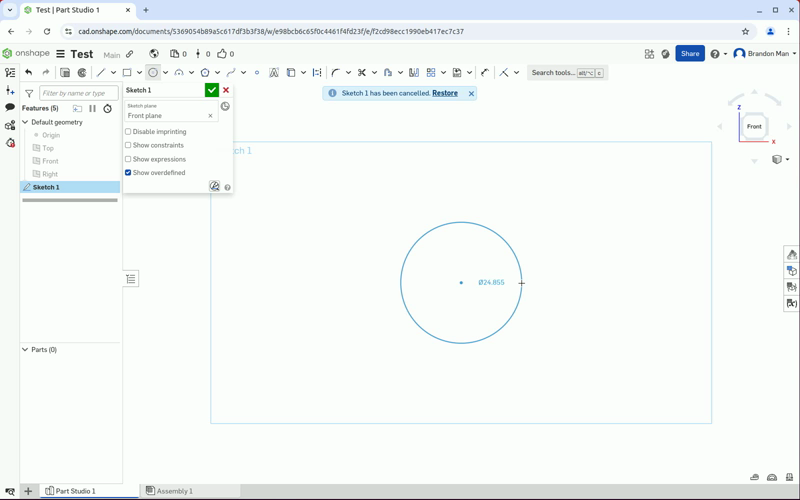
click(521, 282)
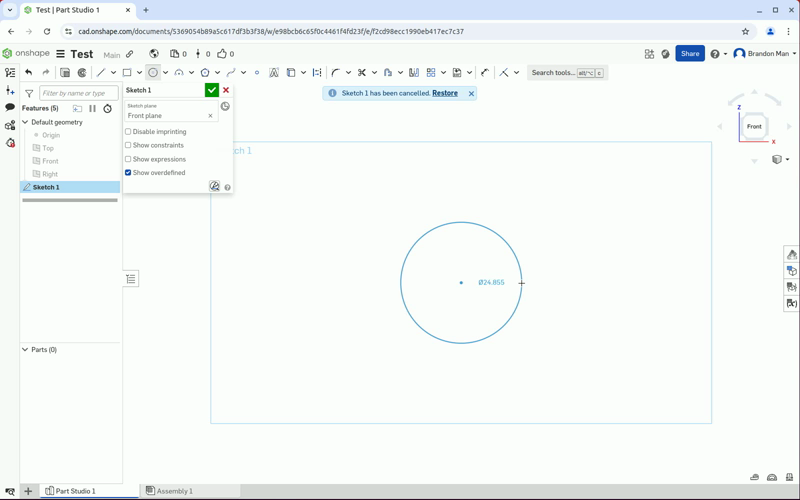
key(esc)
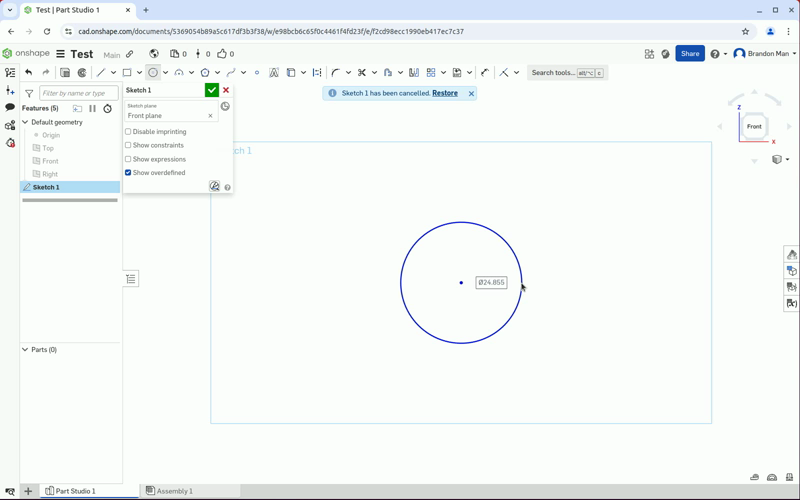
mouse_move(469, 303)
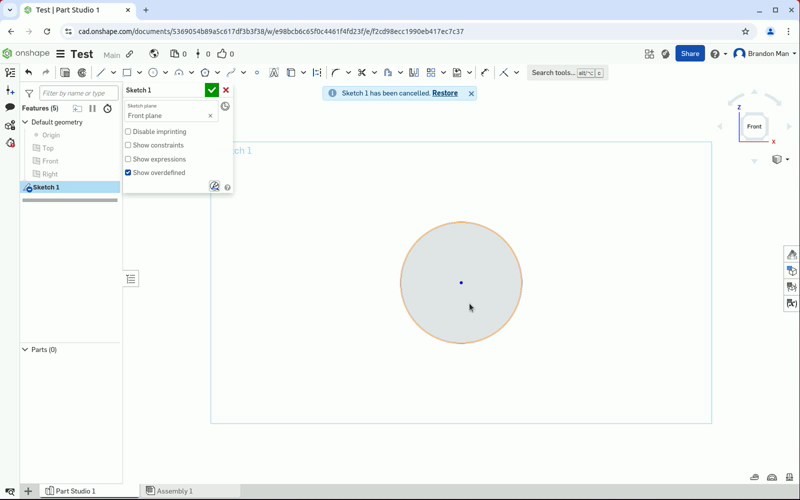
click(469, 303)
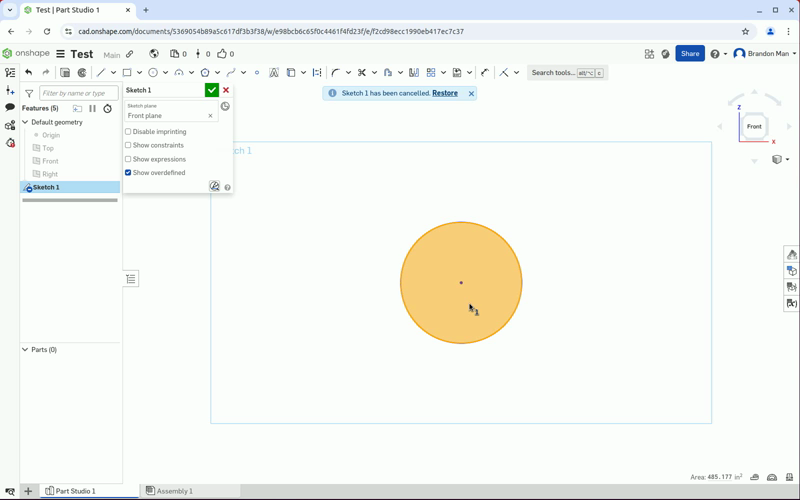
mouse_move(73, 352)
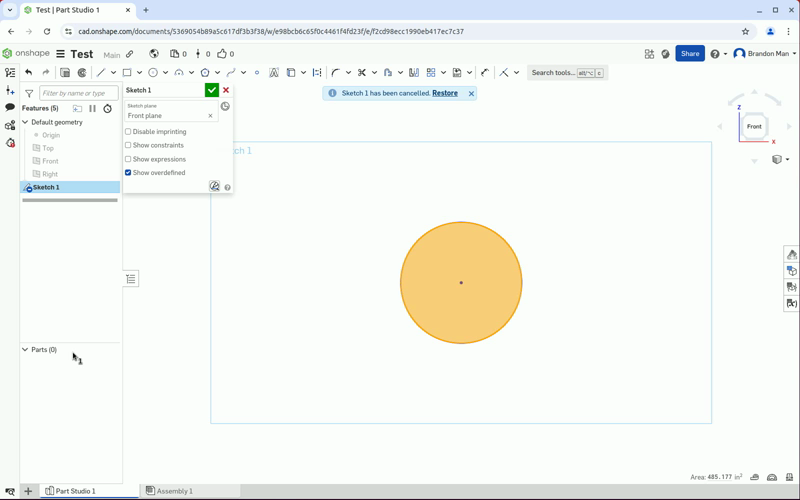
key(shift+y)
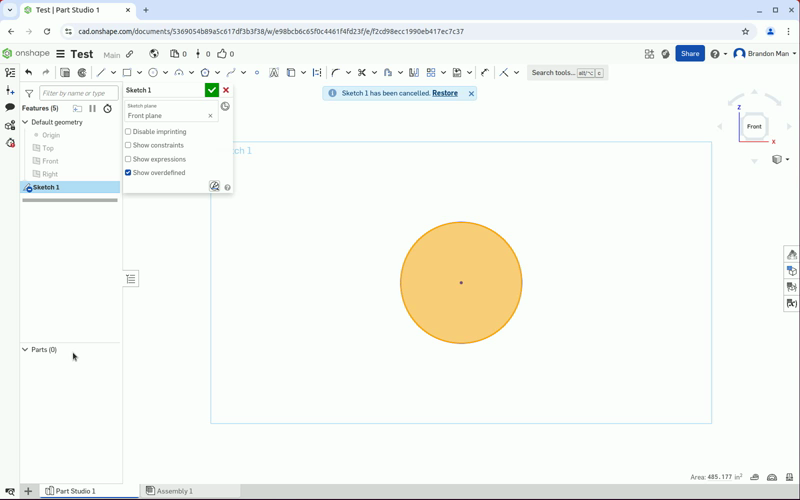
key(shift+e)
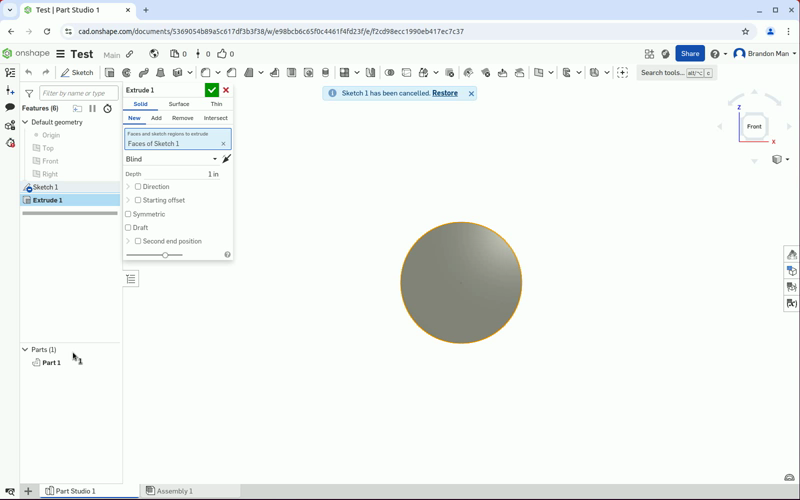
mouse_move(143, 106)
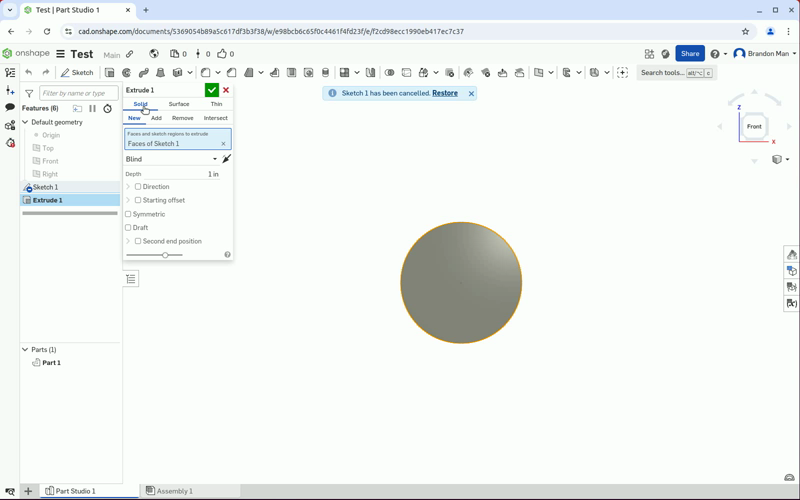
click(143, 106)
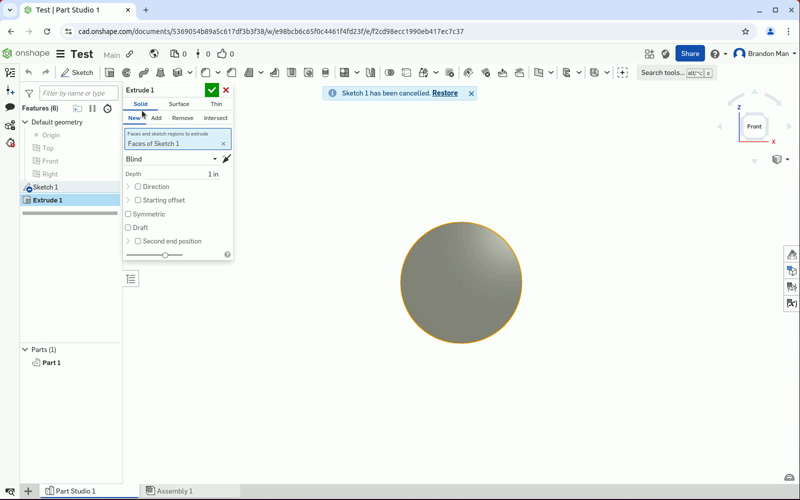
mouse_move(137, 120)
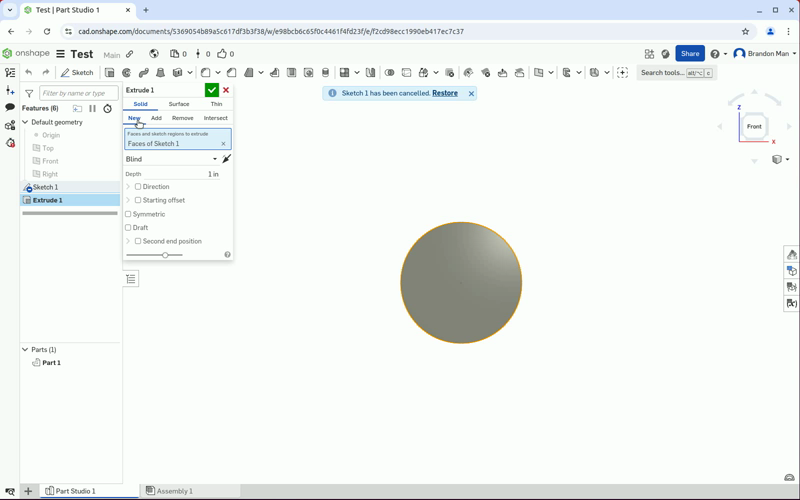
click(137, 120)
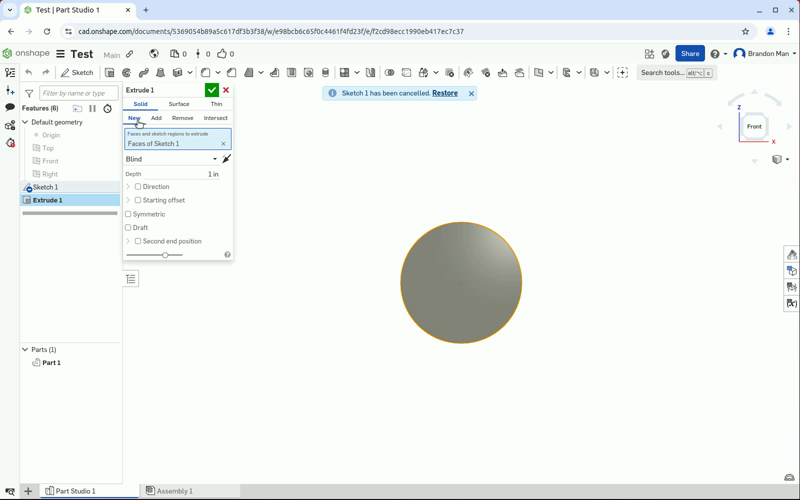
key(tab, 4)
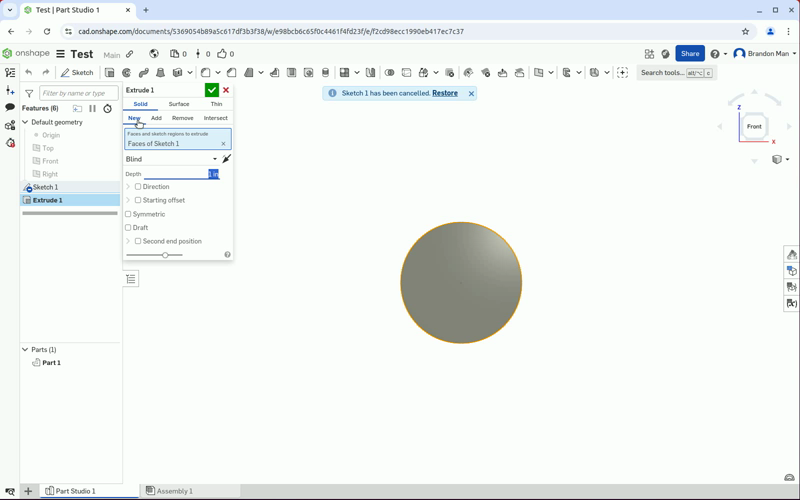
text(23.108)
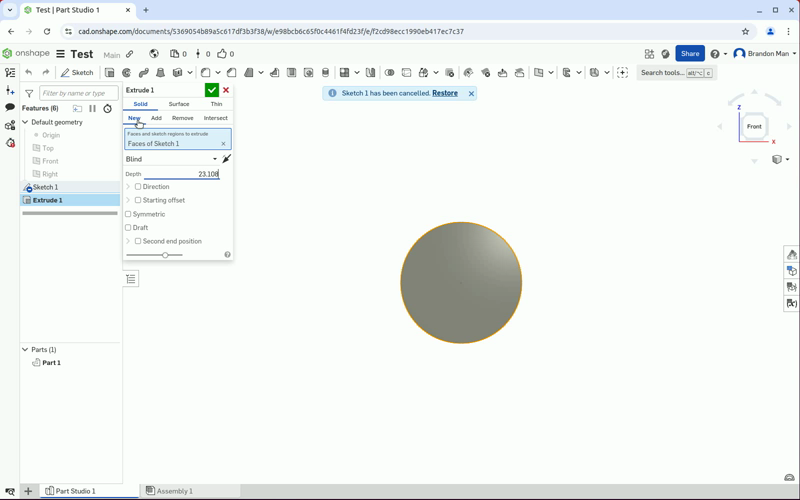
key(enter)
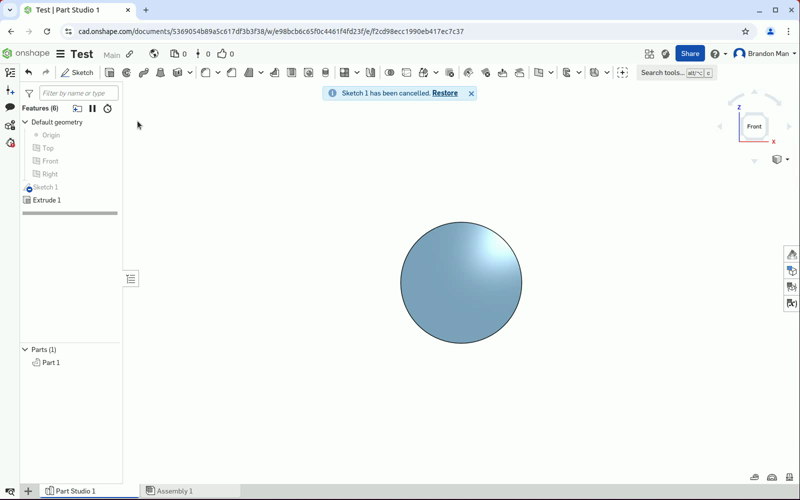
key(shift+h)
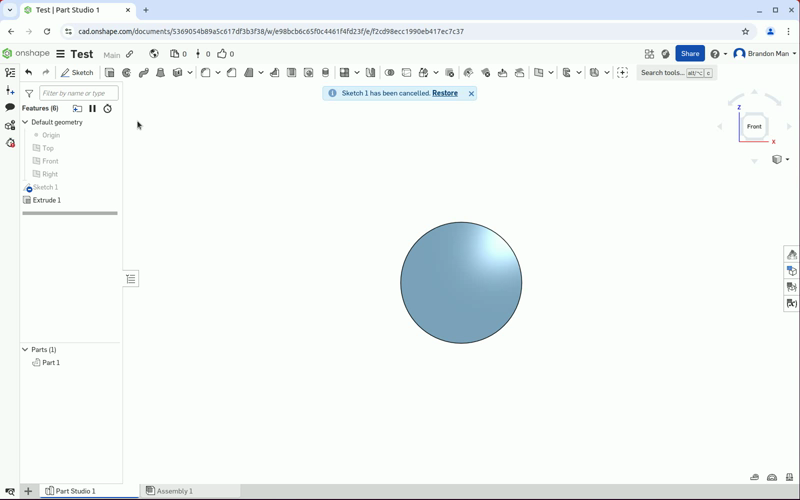
key(shift+h)
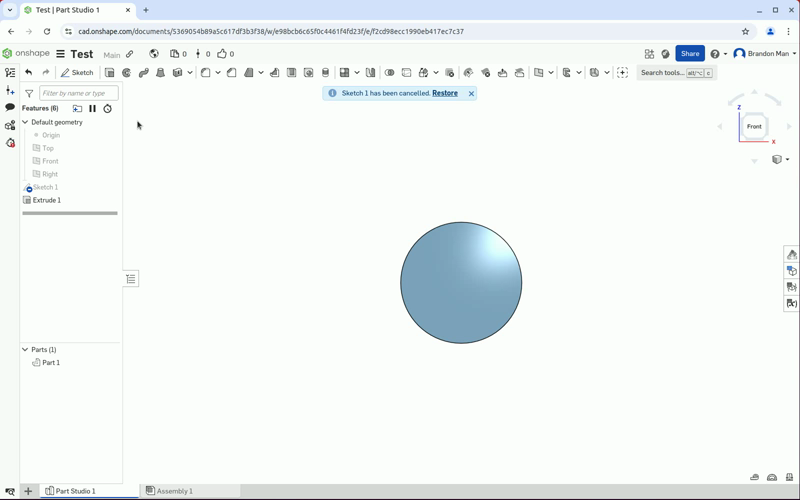
mouse_move(73, 189)
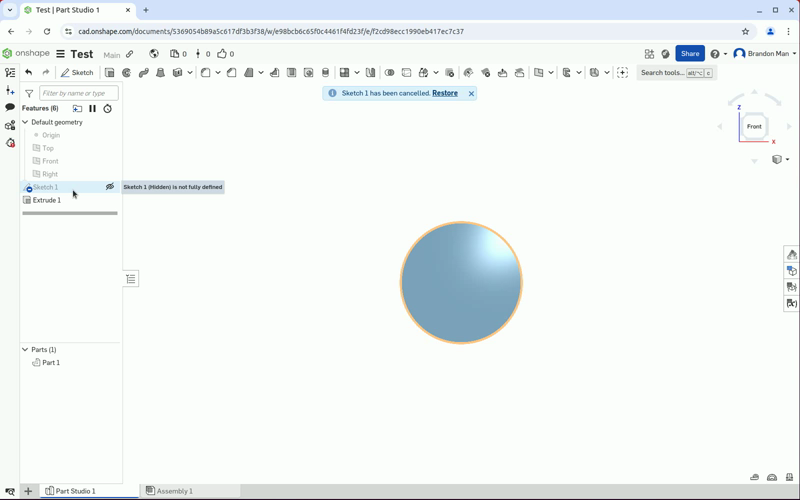
click(73, 189)
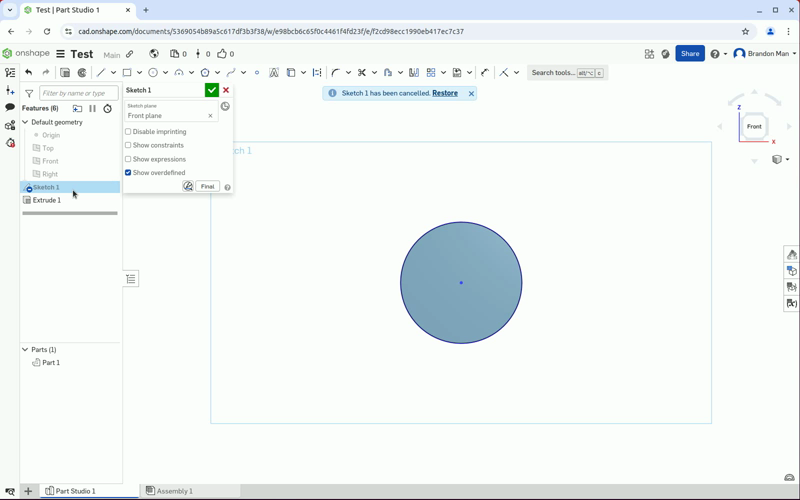
mouse_move(229, 92)
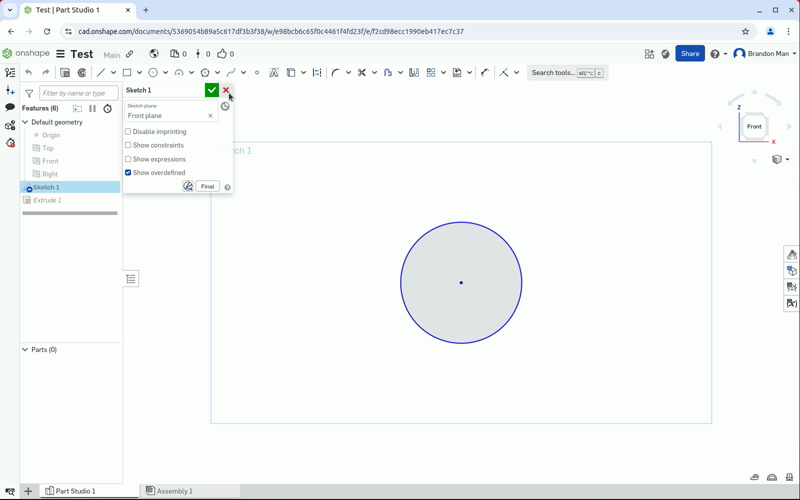
click(229, 92)
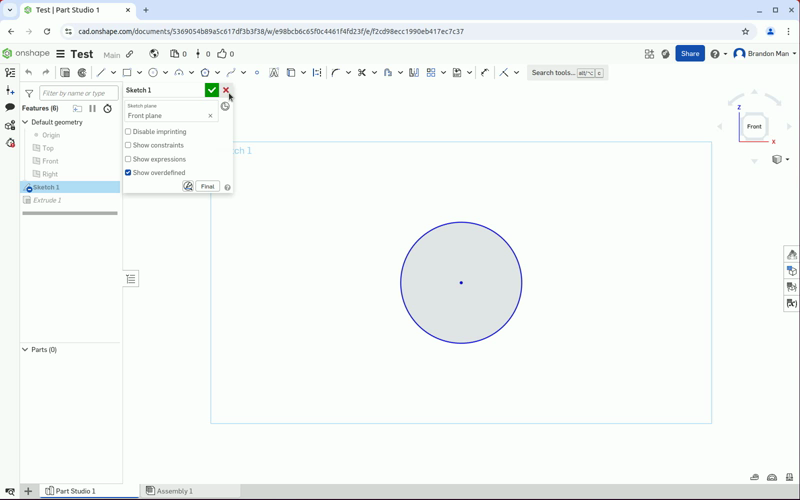
key(shift+s)
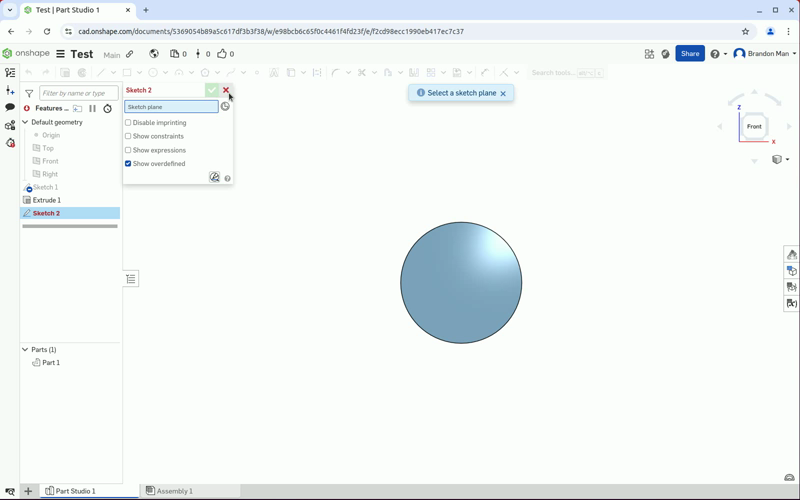
mouse_move(73, 163)
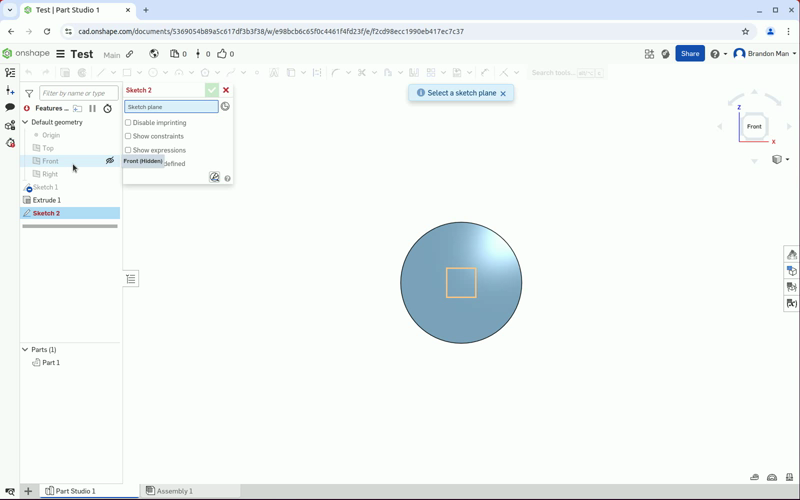
click(73, 163)
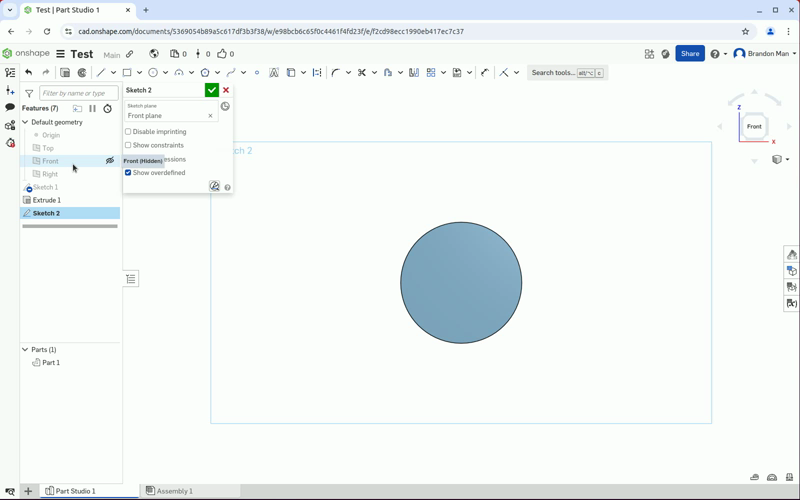
mouse_move(73, 352)
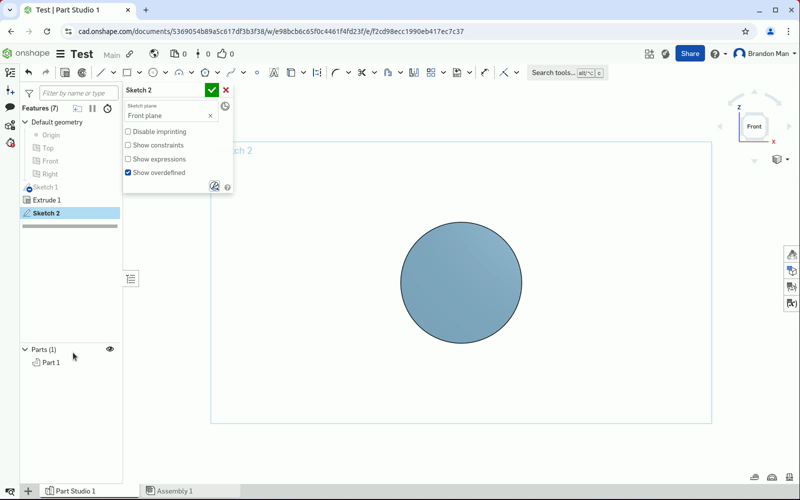
key(y)
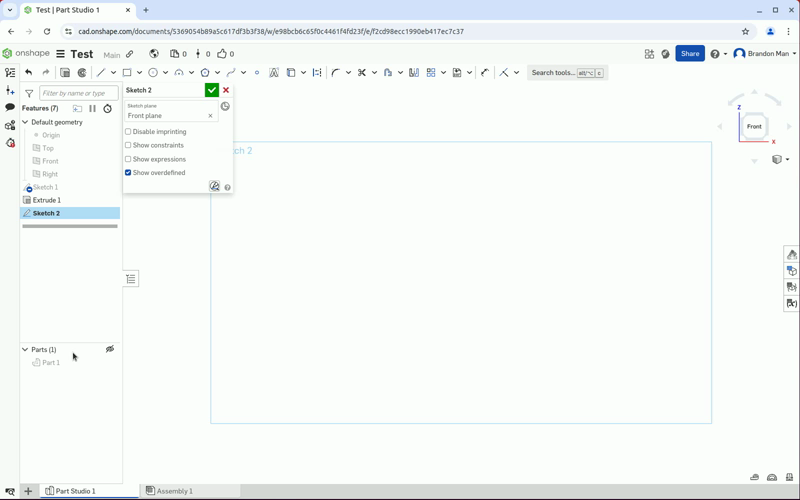
key(c)
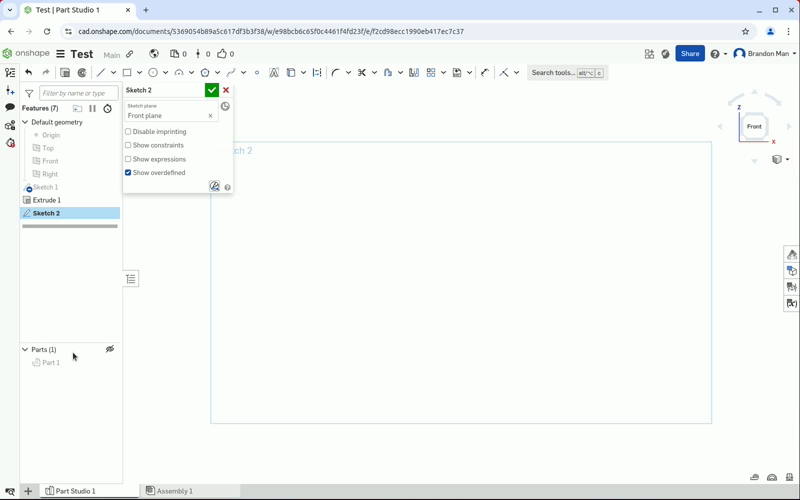
key_down(shift)
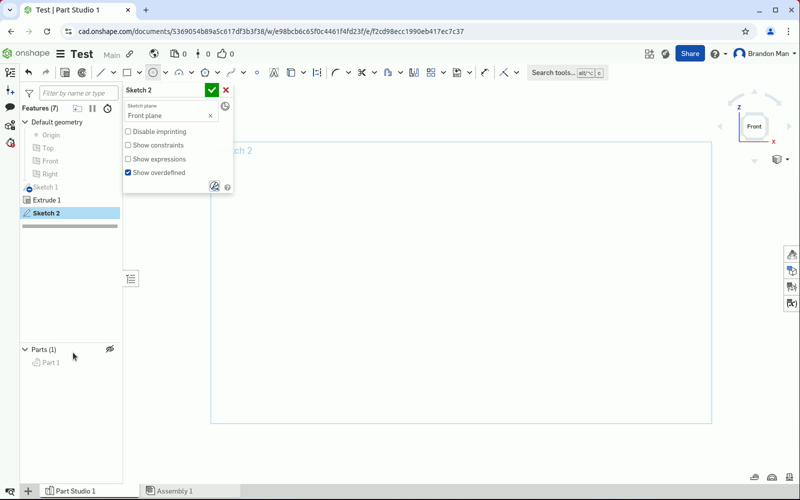
mouse_move(461, 282)
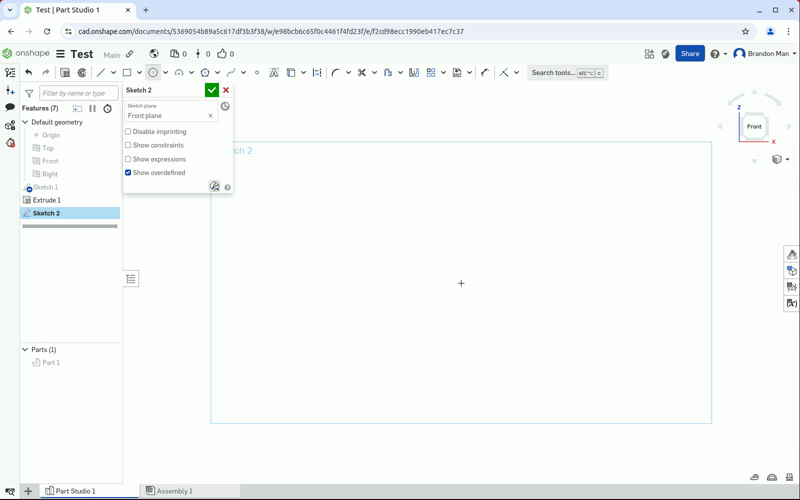
click(461, 282)
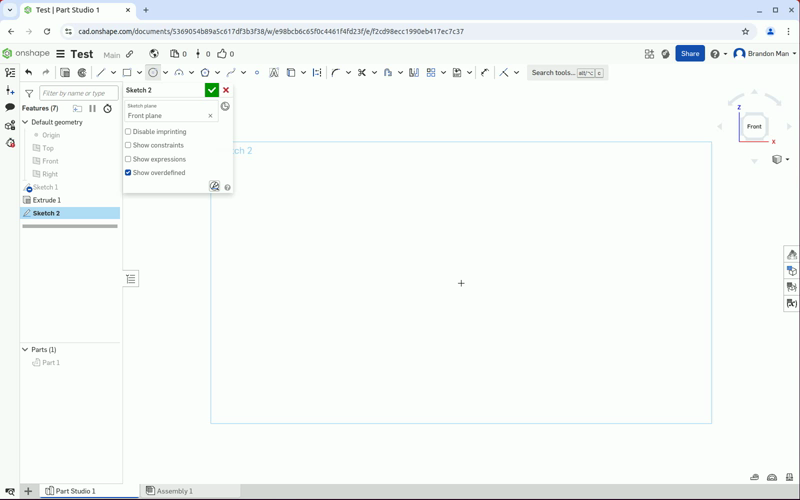
key_up(shift)
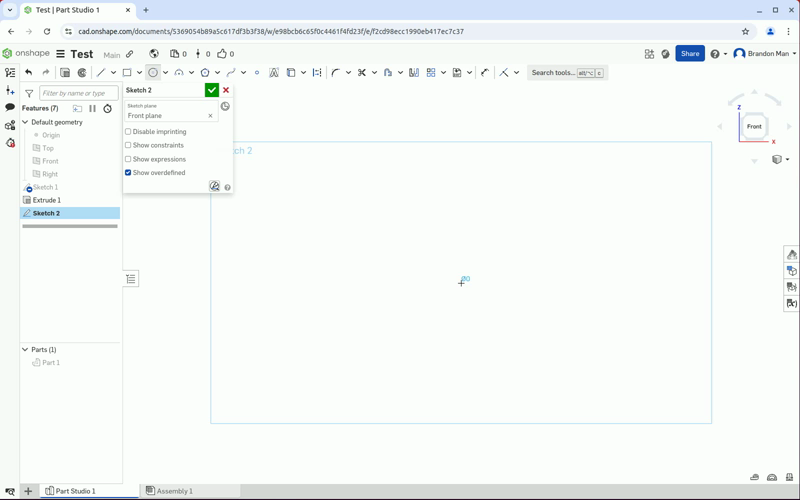
mouse_move(516, 282)
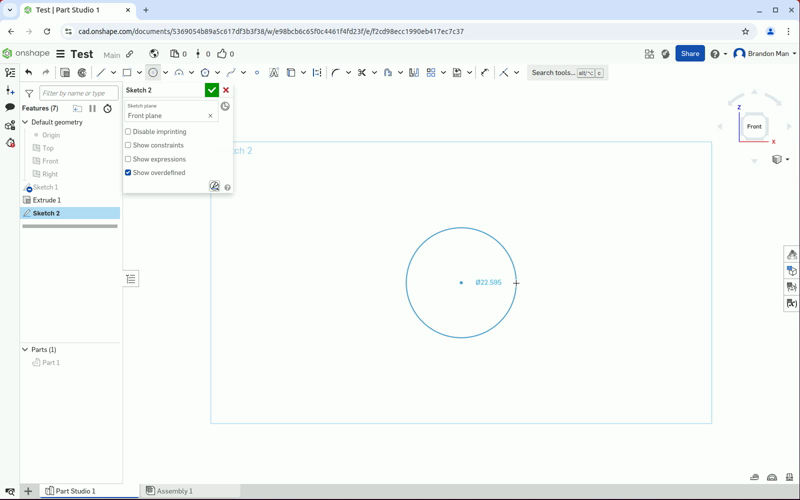
click(516, 282)
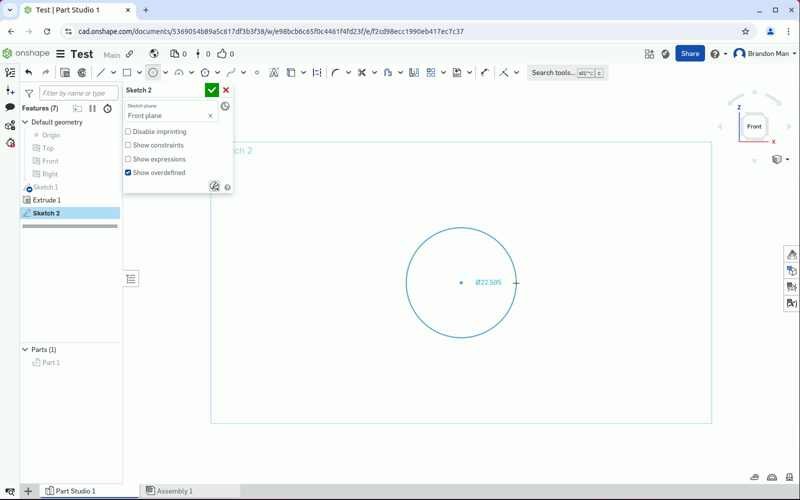
key(esc)
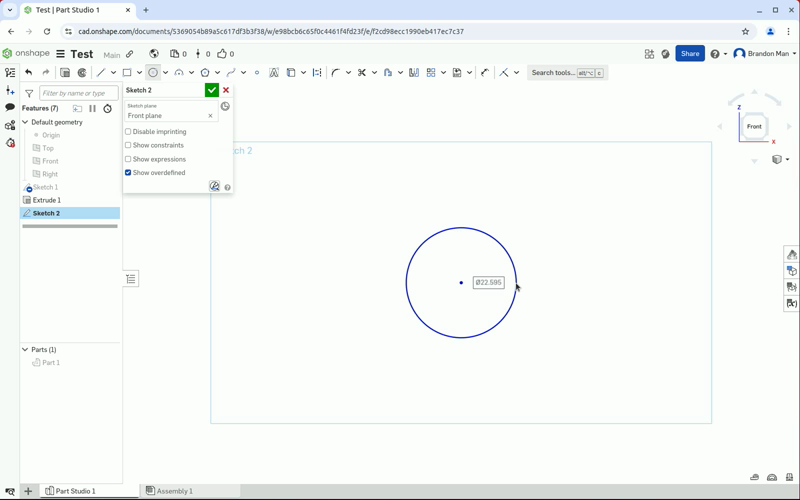
mouse_move(438, 314)
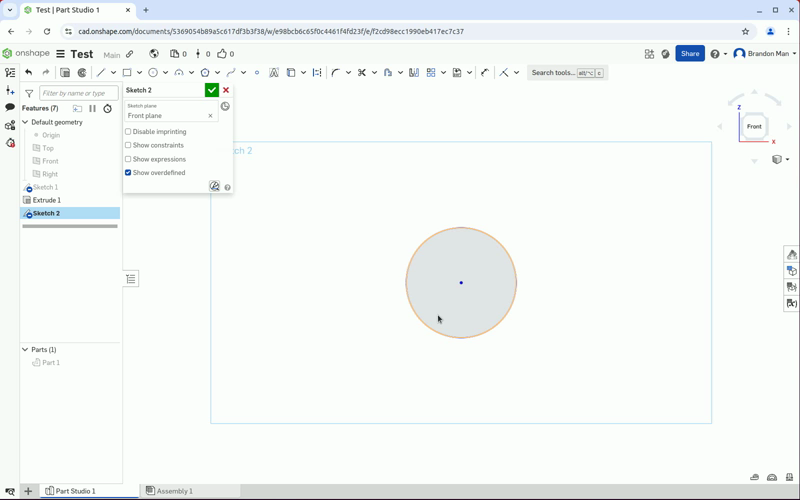
click(438, 314)
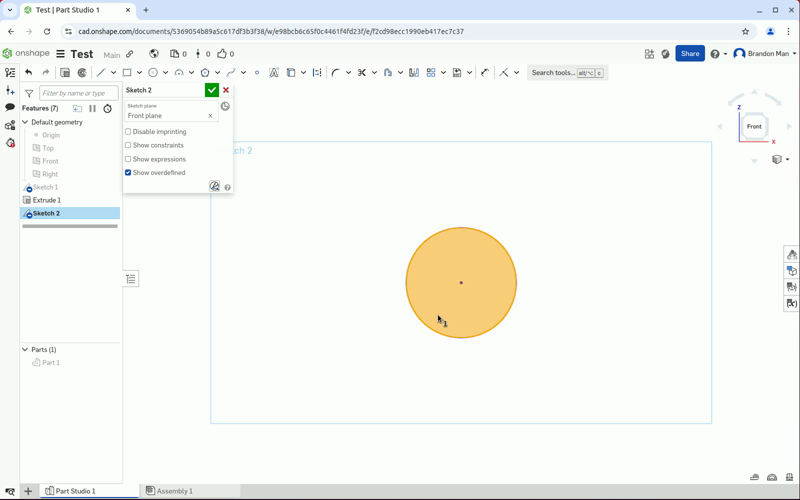
mouse_move(73, 352)
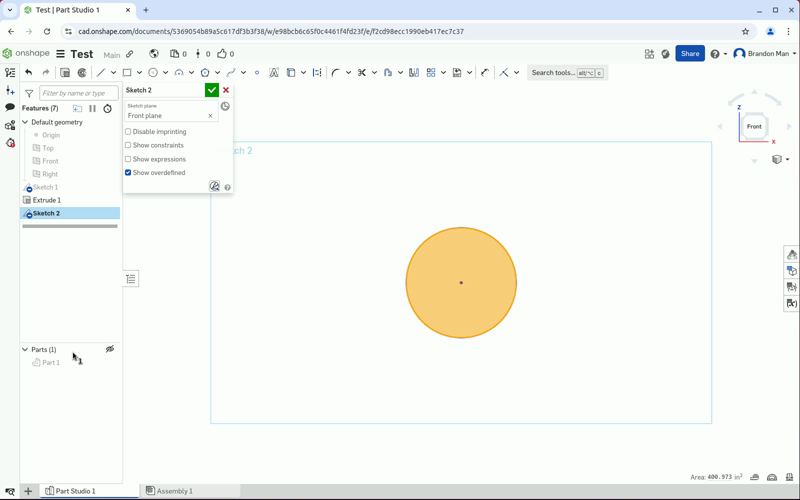
key(shift+y)
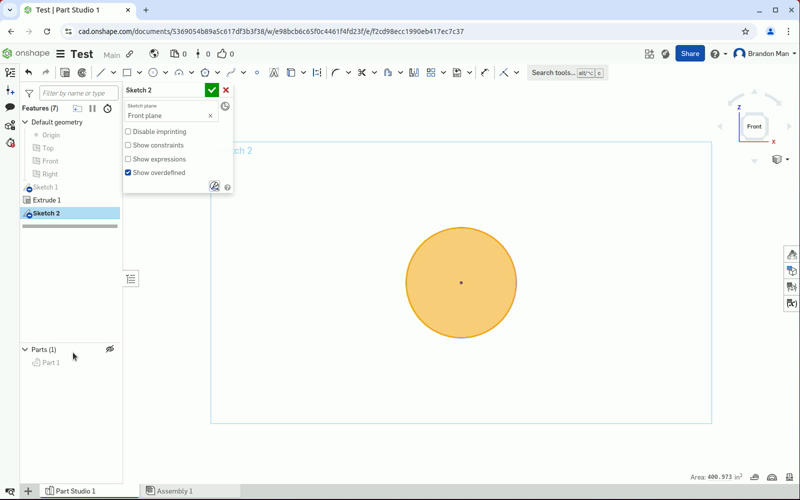
key(shift+e)
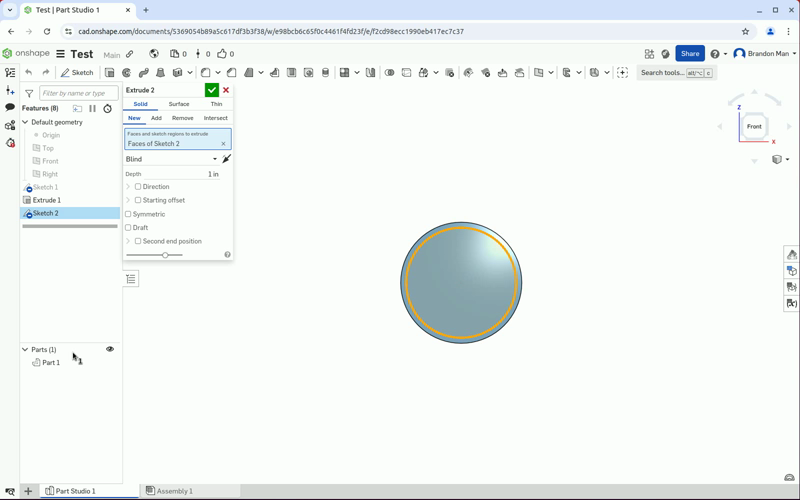
mouse_move(143, 106)
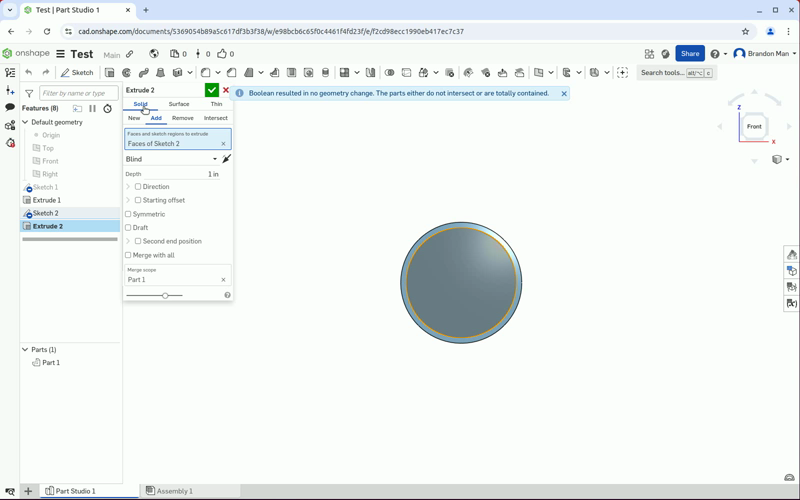
click(143, 106)
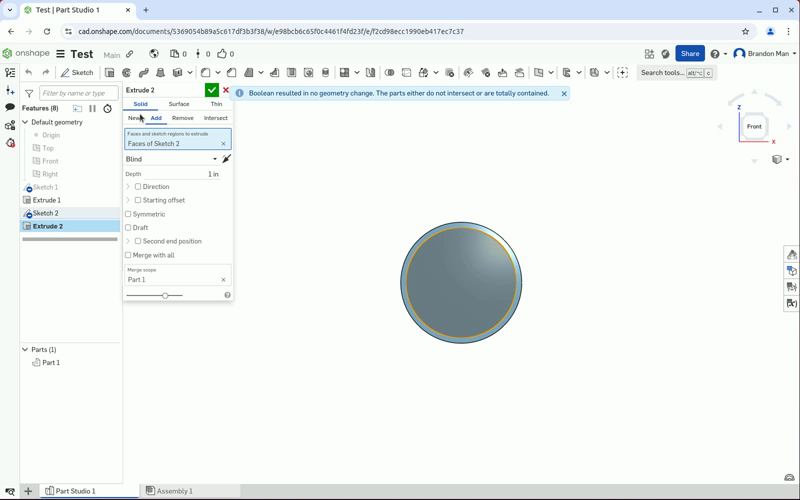
mouse_move(137, 120)
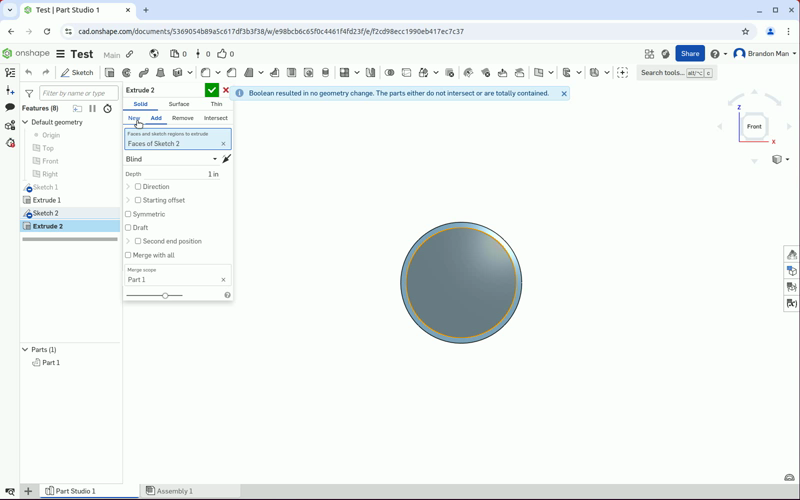
click(137, 120)
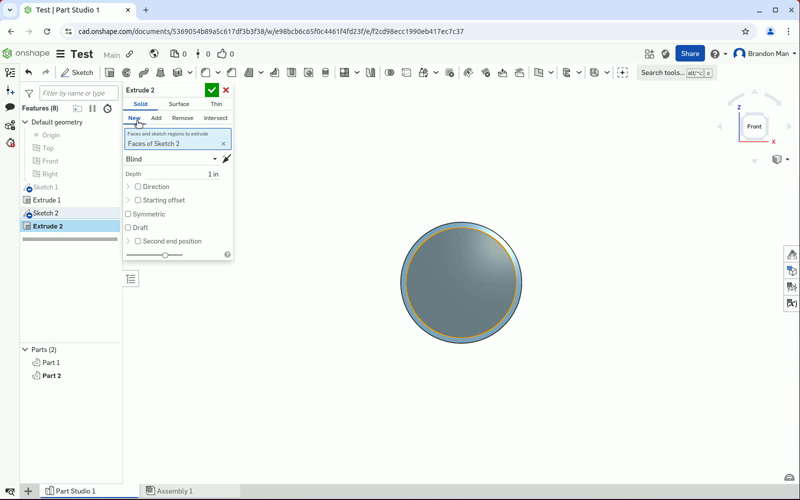
key(tab, 4)
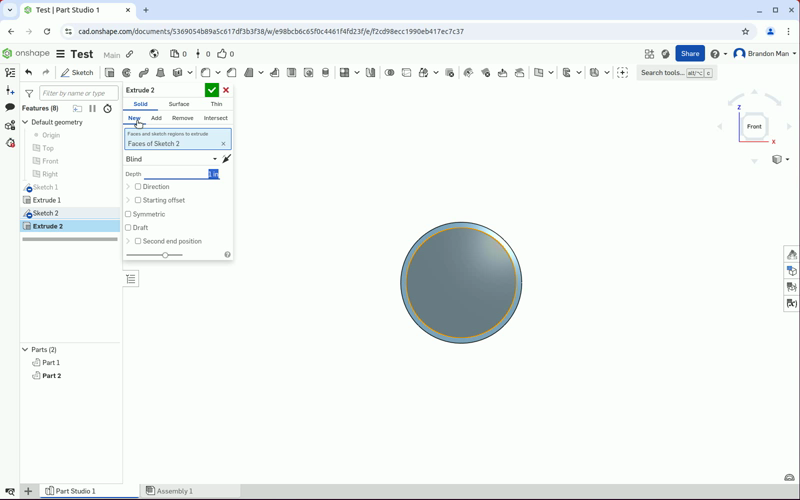
text(-23.108)
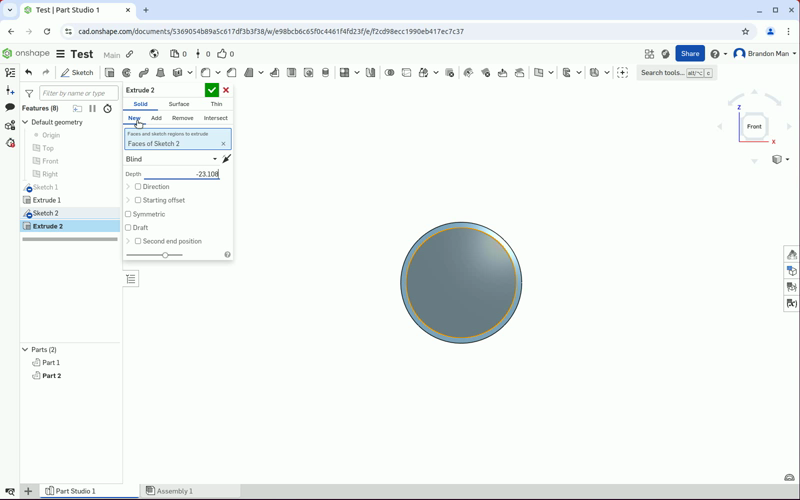
key(enter)
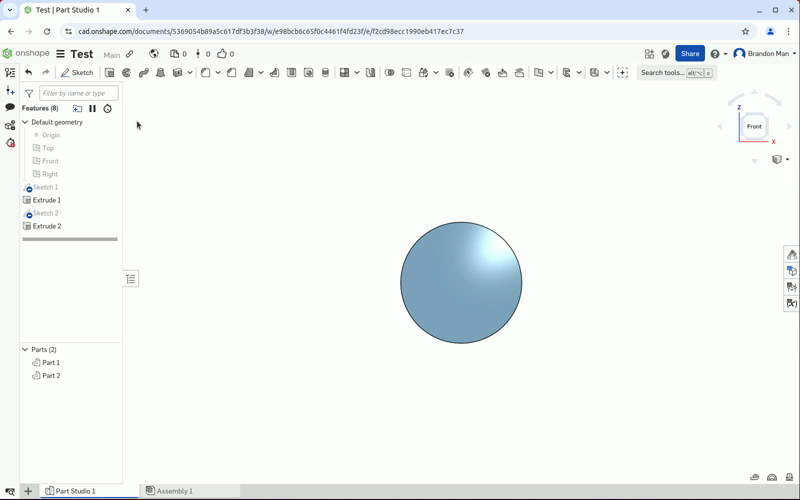
key(shift+h)
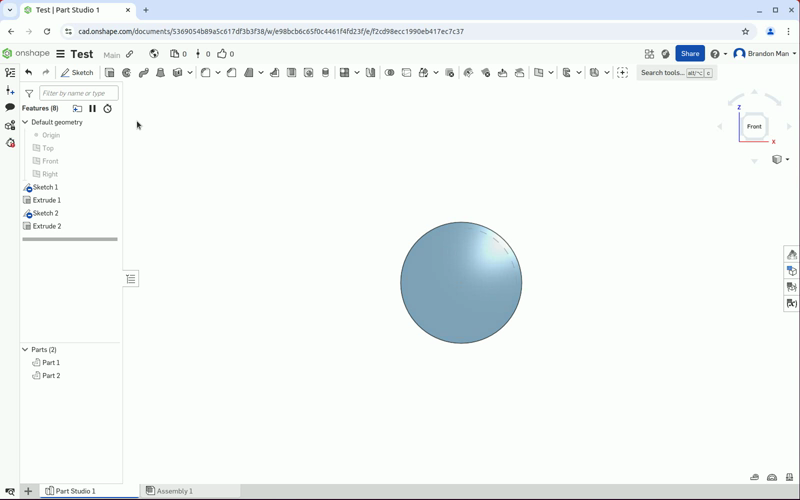
key(shift+h)
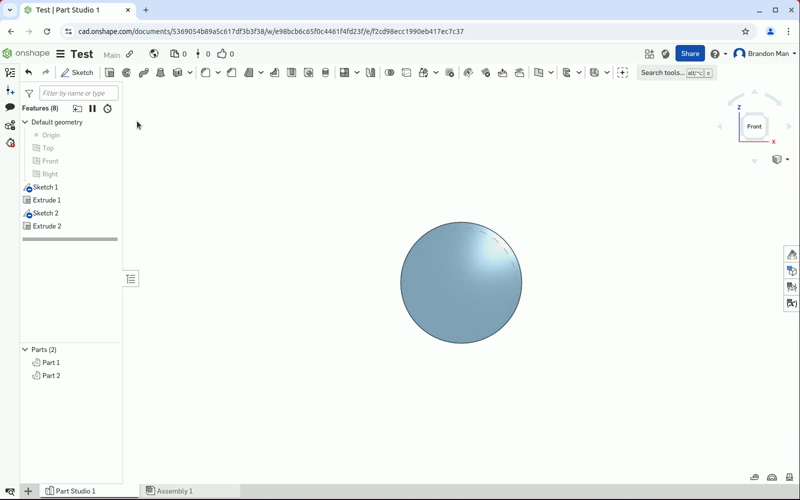
key(shift+7)
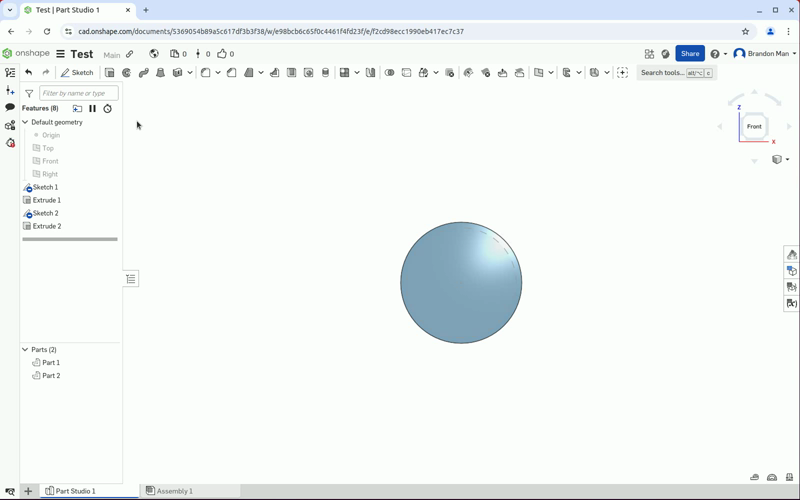
key(left, 2)
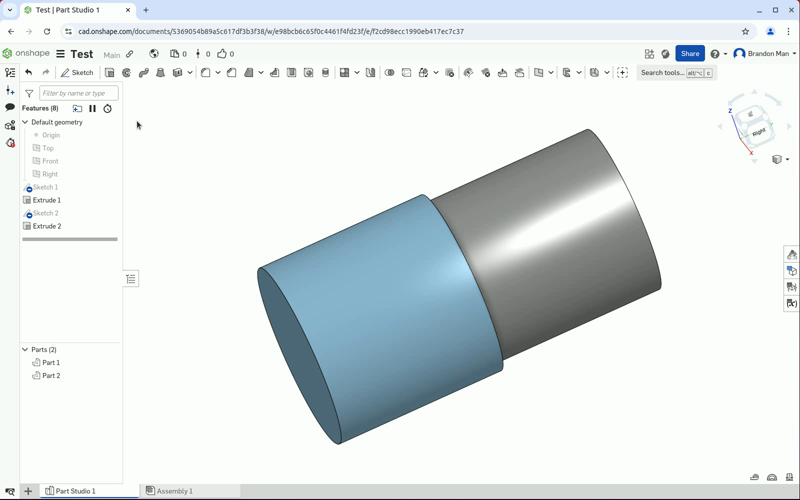
key(down, 2)
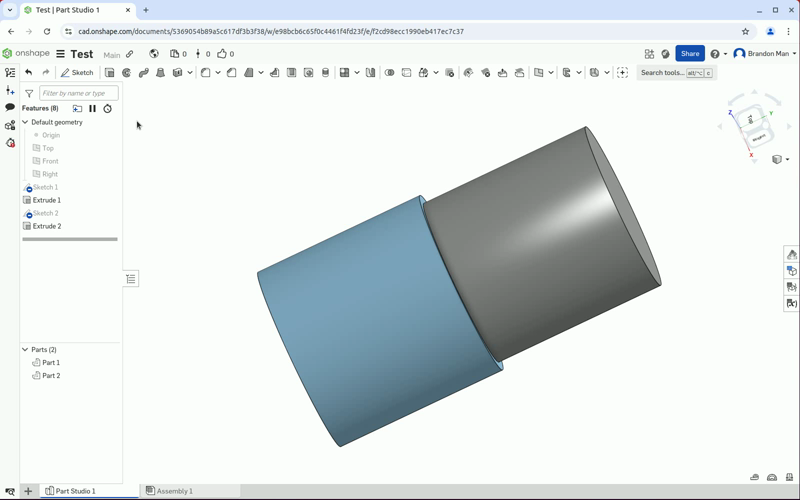
key(up, 2)
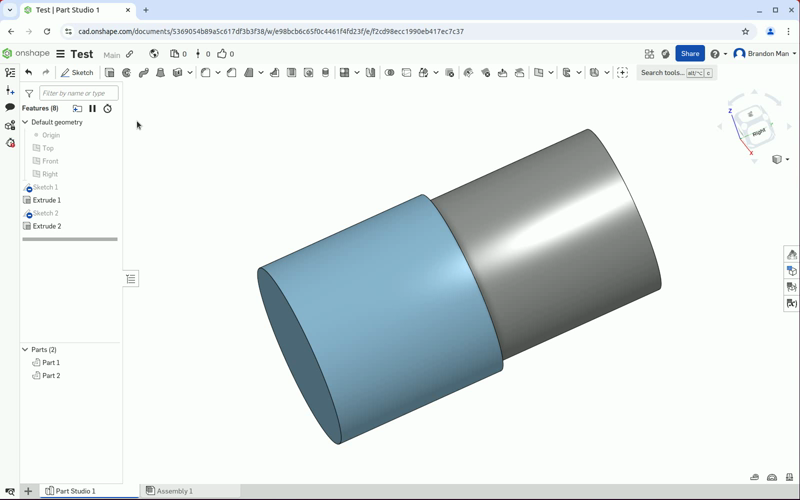
key(right, 2)
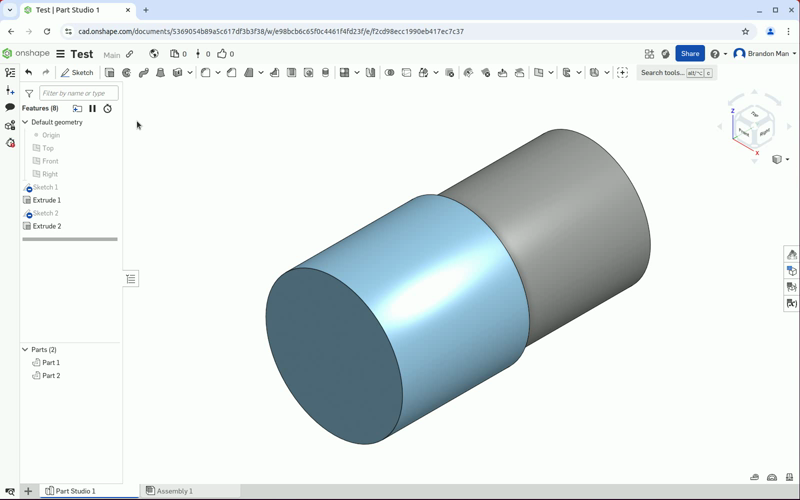
mouse_move(73, 189)
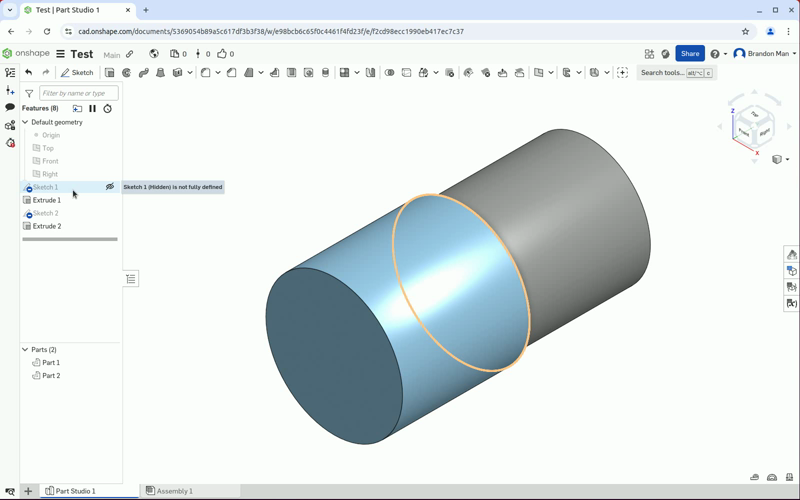
click(73, 189)